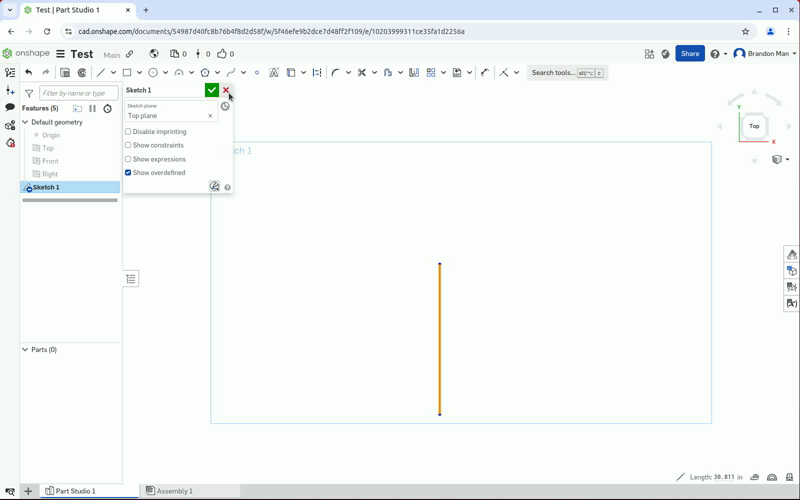
key(shift+h)
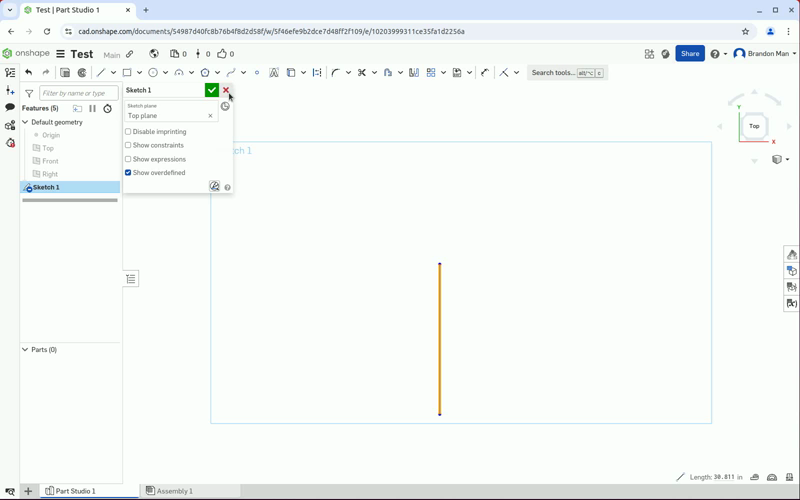
key(shift+s)
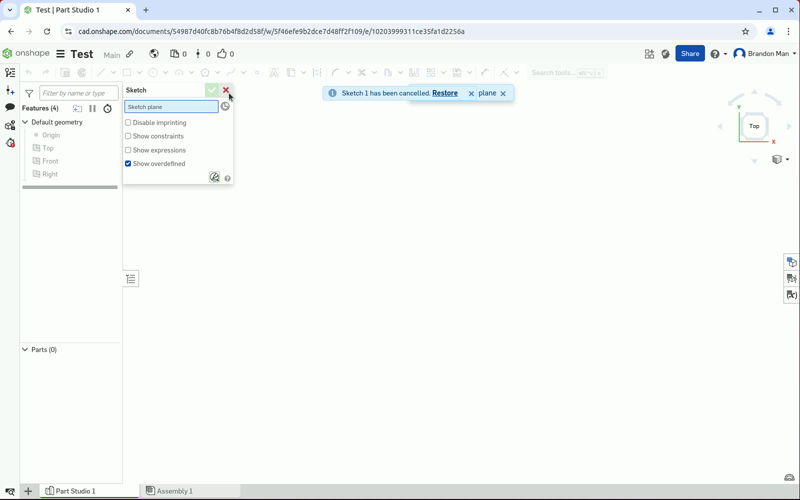
mouse_move(73, 150)
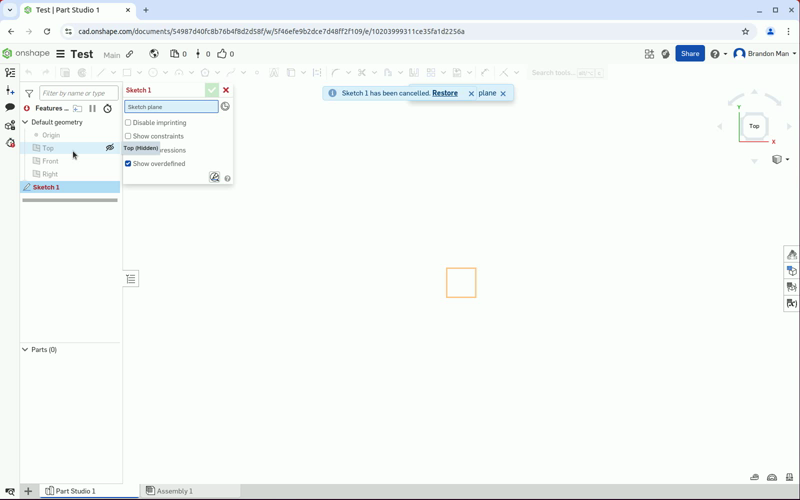
click(73, 150)
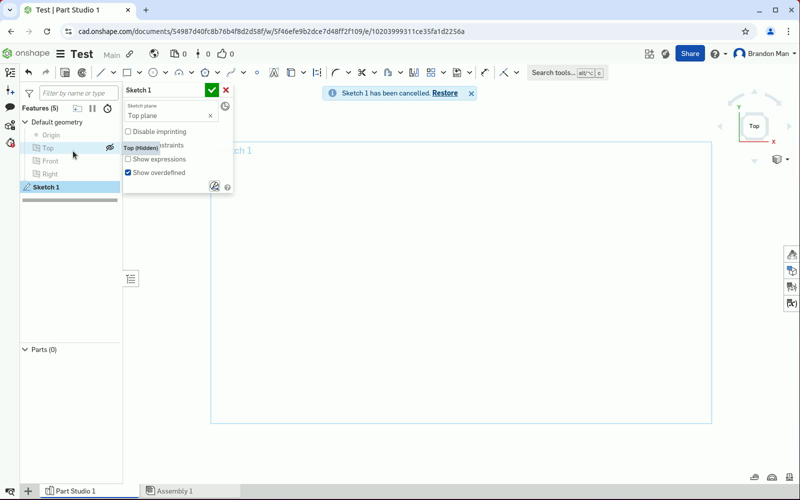
mouse_move(73, 352)
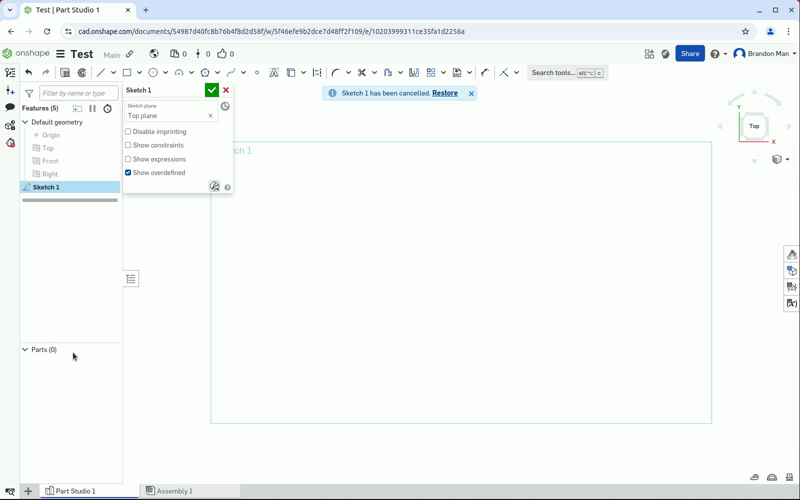
key(y)
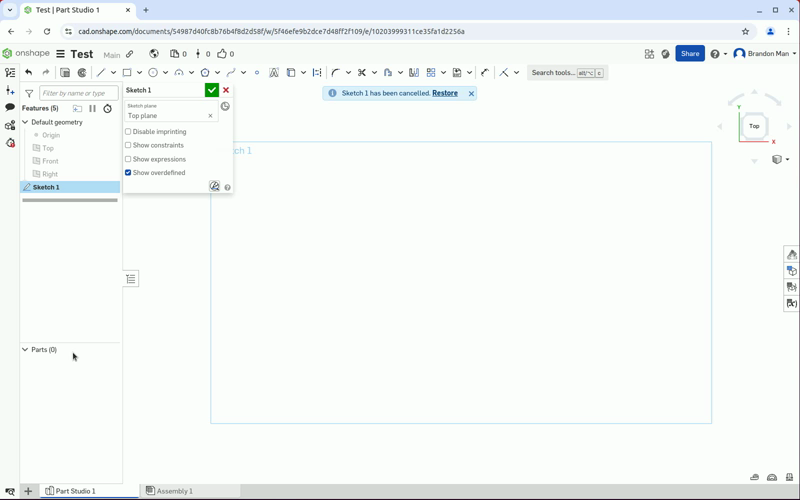
key(c)
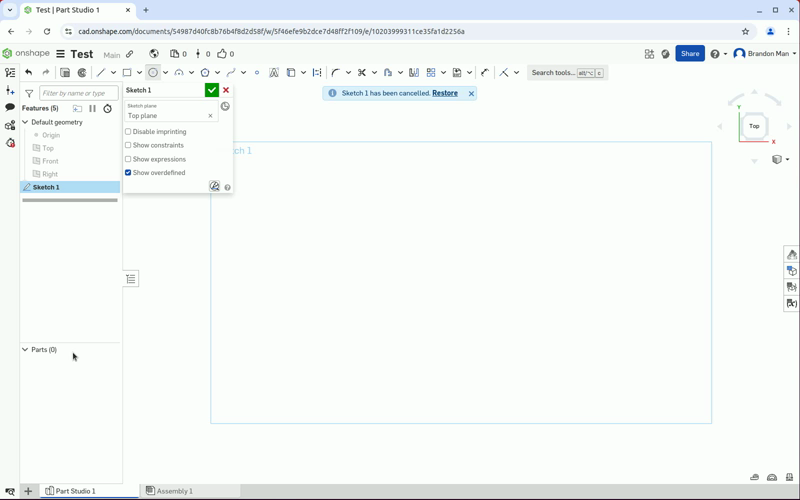
key_down(shift)
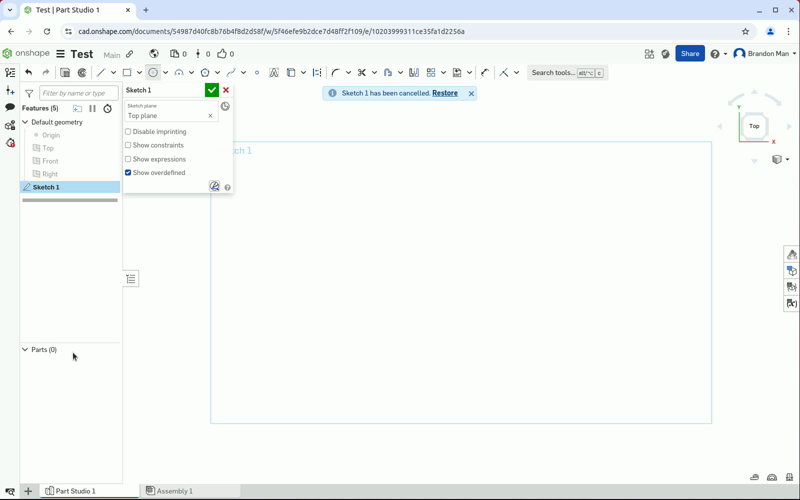
mouse_move(460, 282)
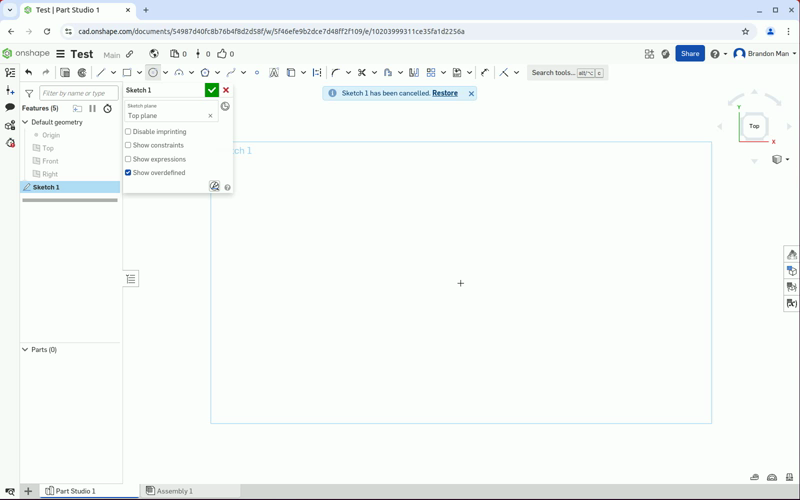
click(460, 282)
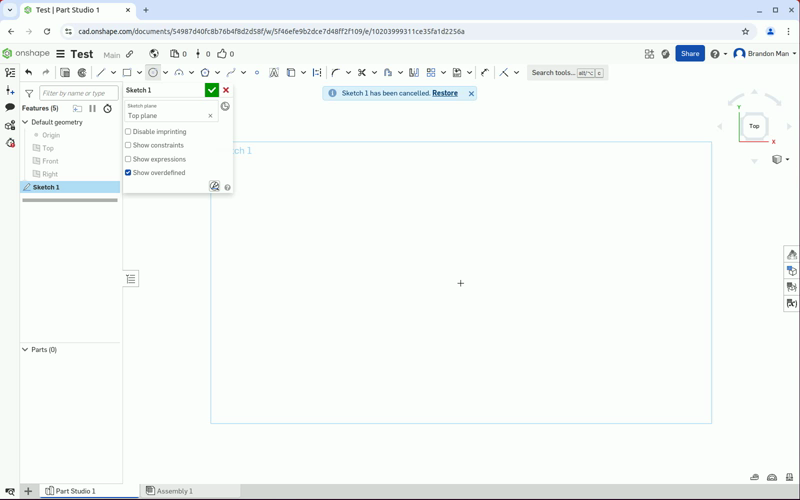
key_up(shift)
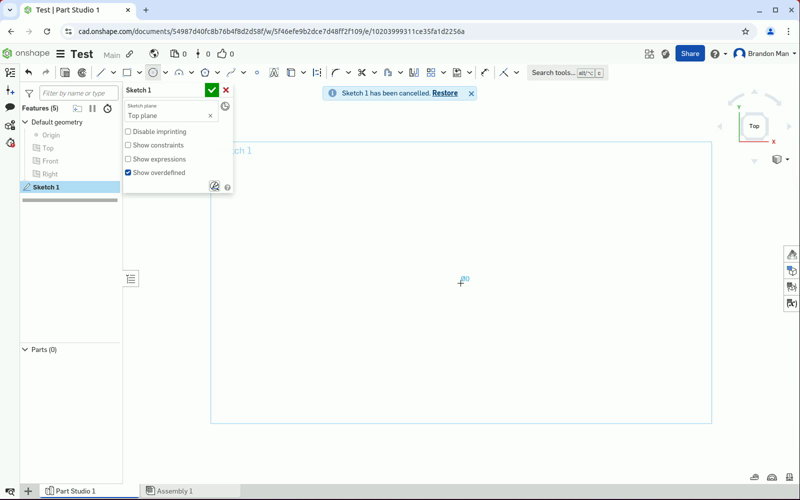
mouse_move(485, 282)
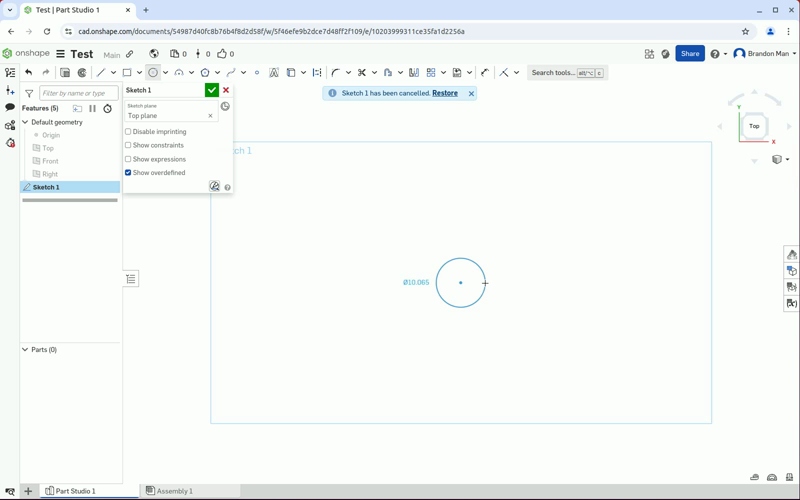
click(485, 282)
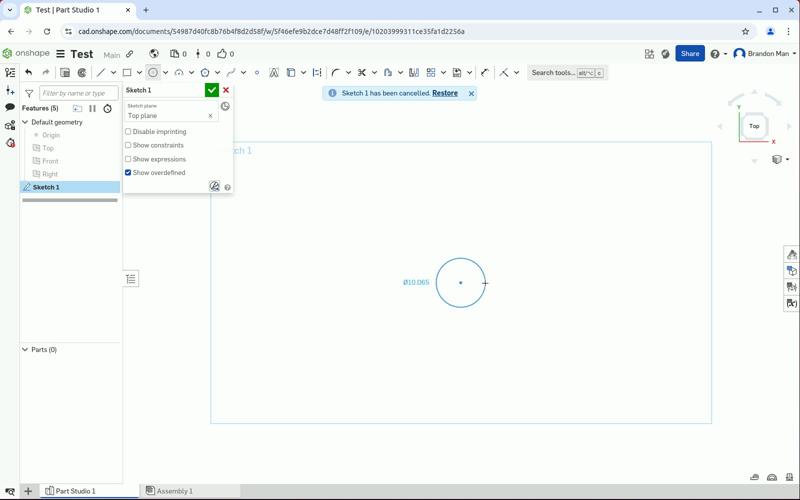
key(esc)
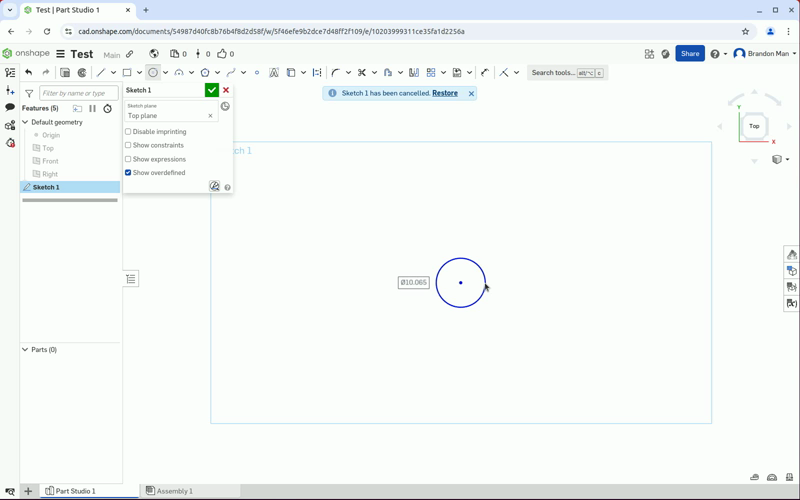
mouse_move(462, 276)
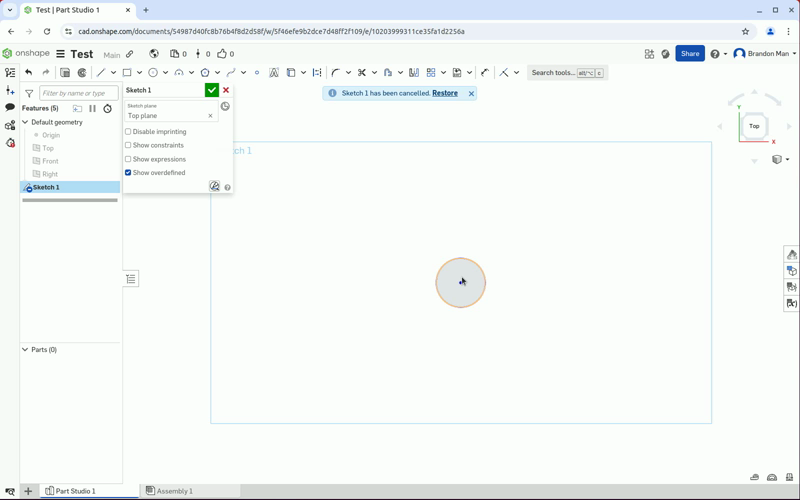
click(462, 276)
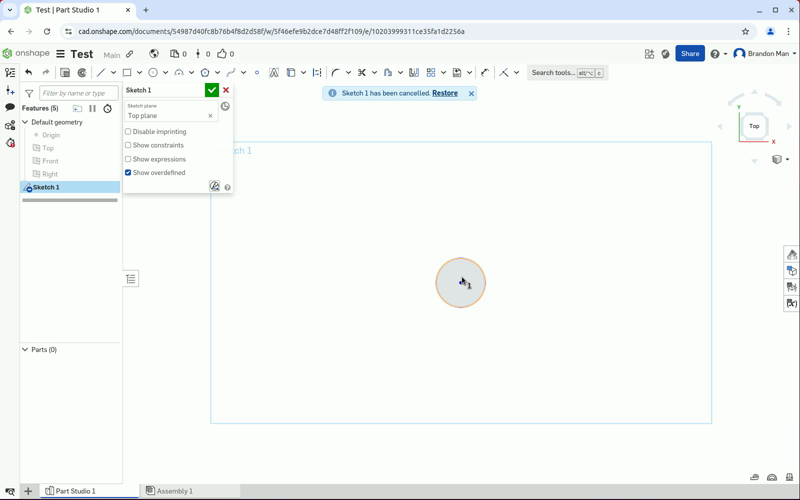
mouse_move(73, 352)
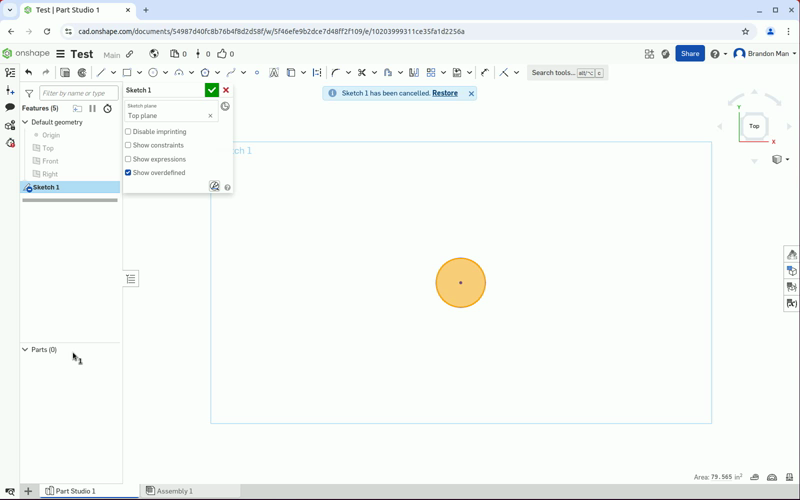
key(shift+y)
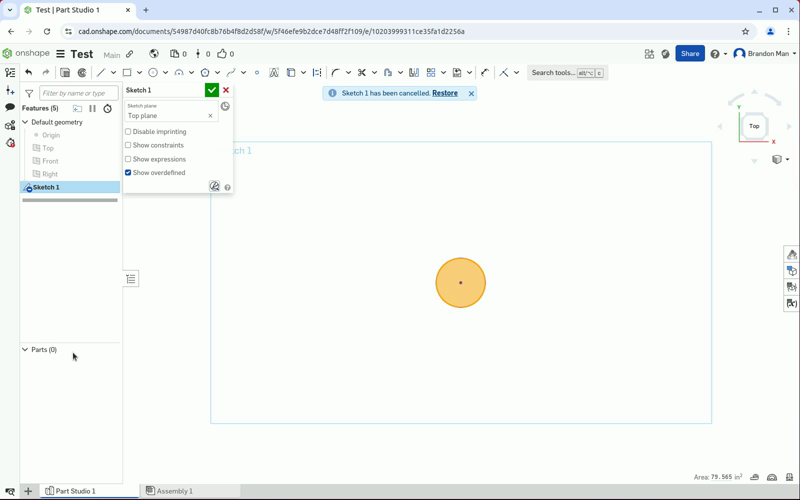
key(shift+e)
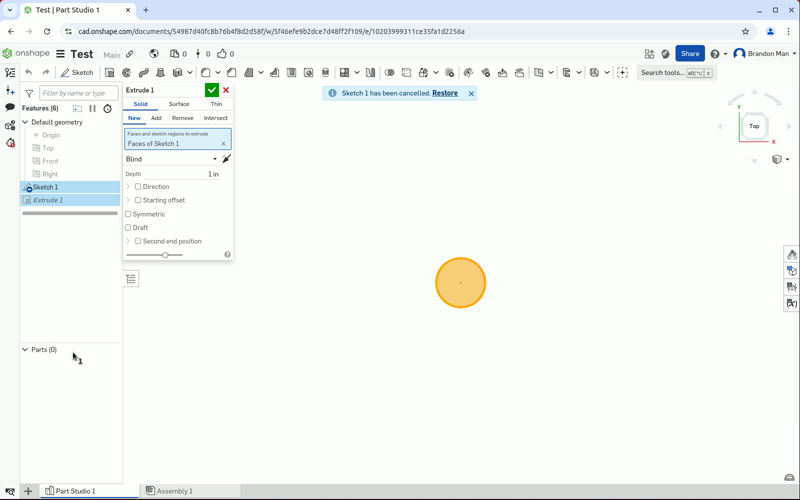
mouse_move(143, 106)
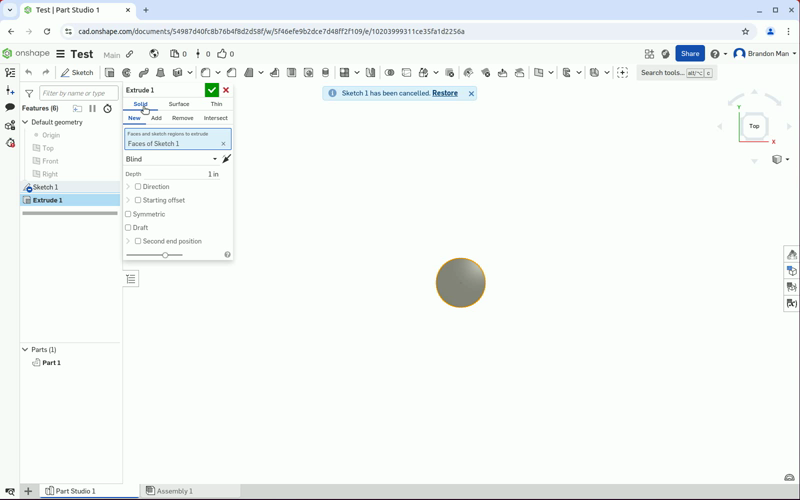
click(143, 106)
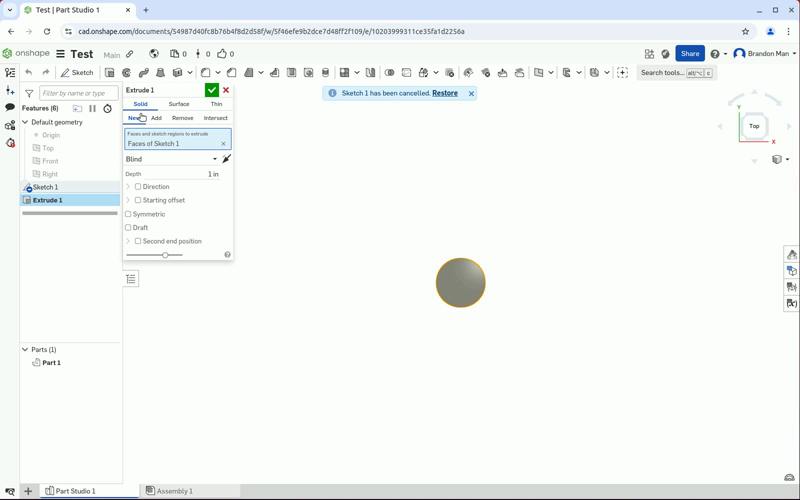
mouse_move(137, 120)
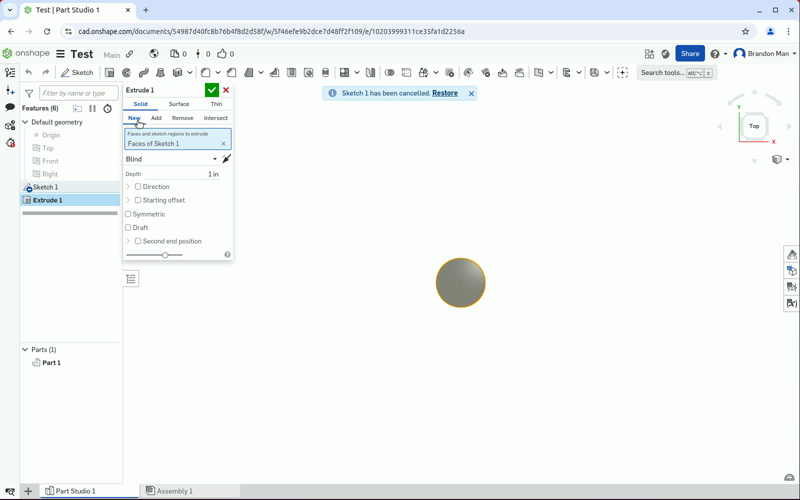
click(137, 120)
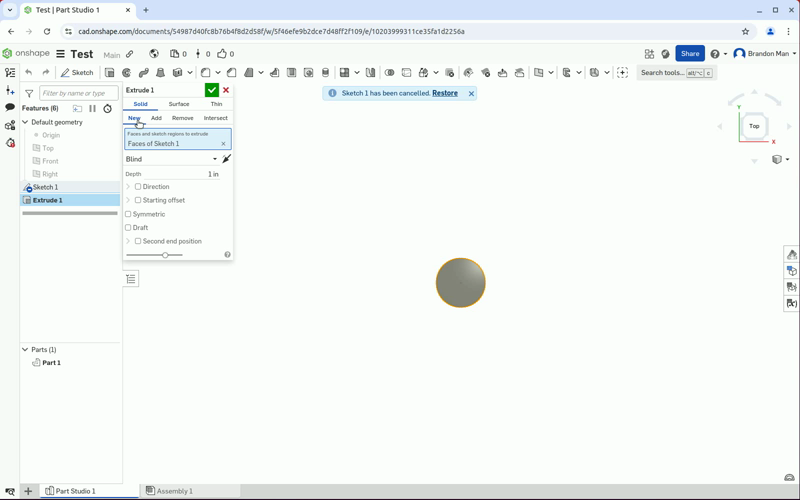
key(tab, 4)
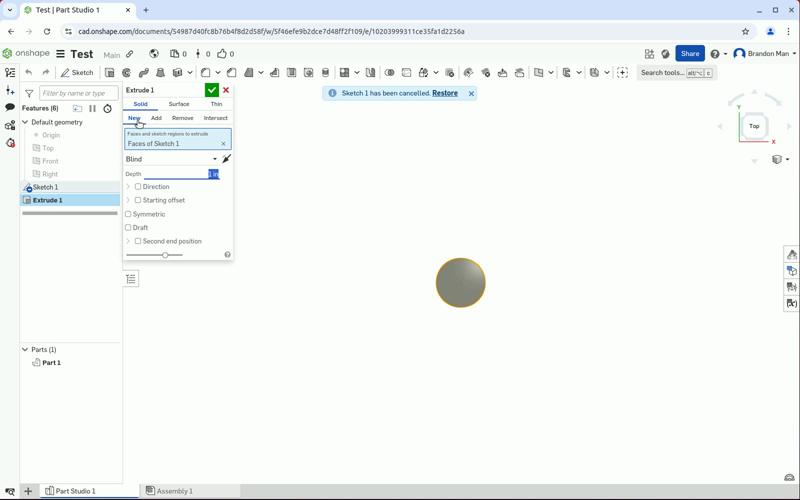
text(1.204)
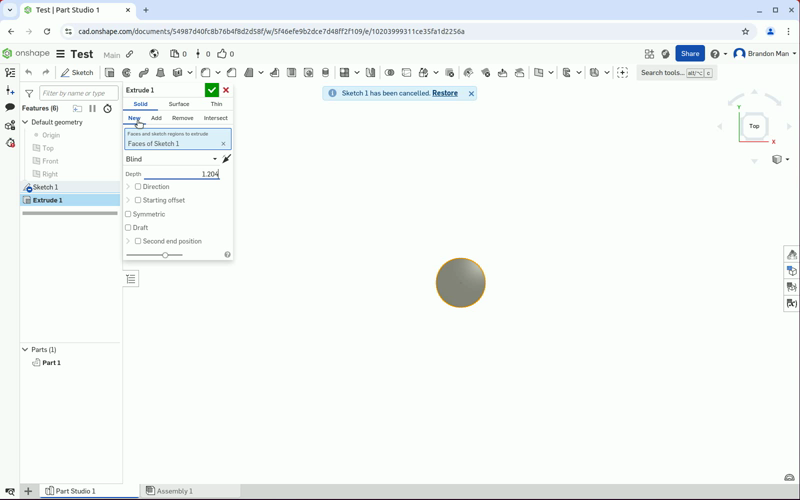
key(enter)
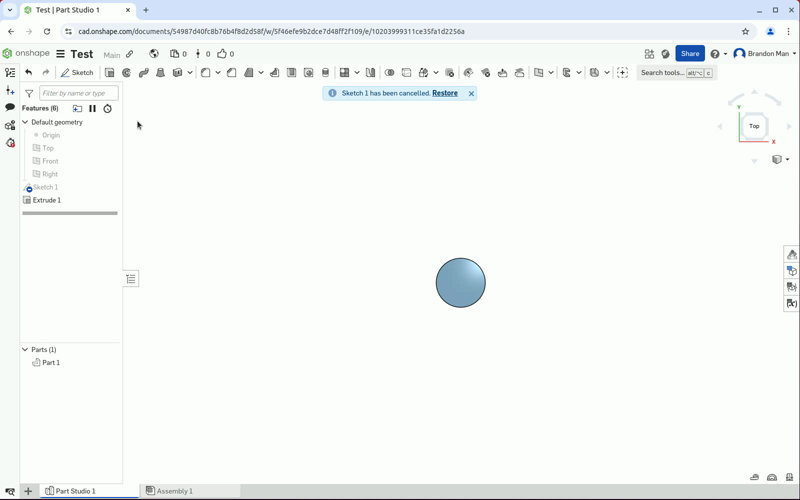
key(shift+h)
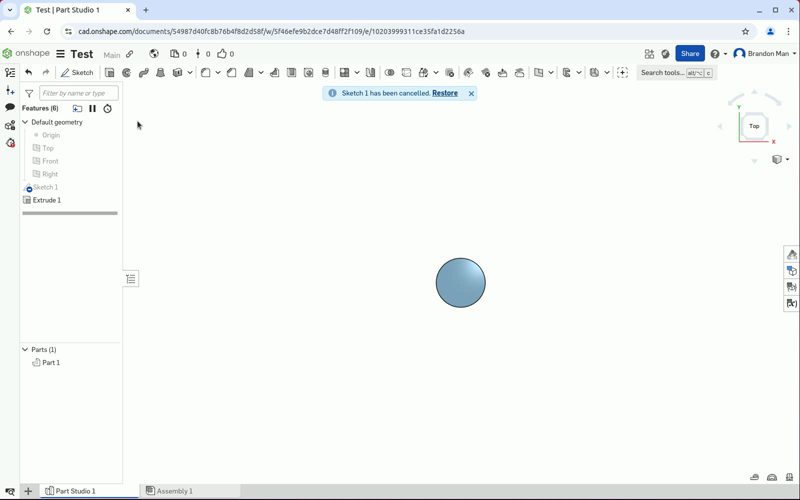
key(shift+h)
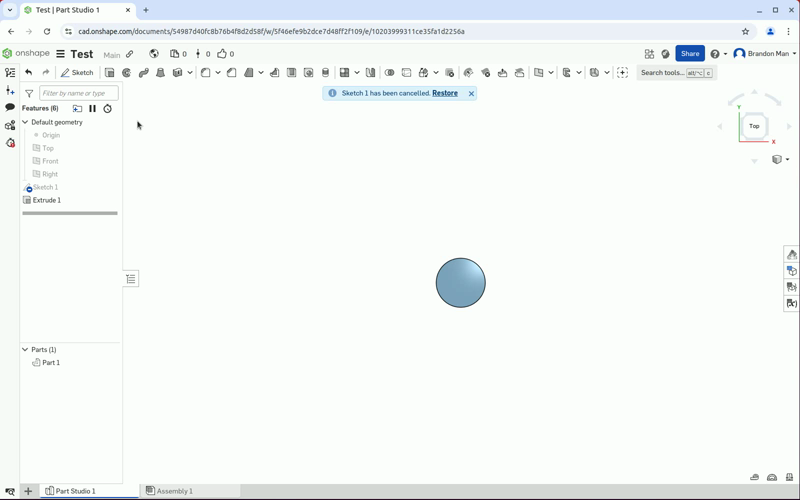
mouse_move(73, 189)
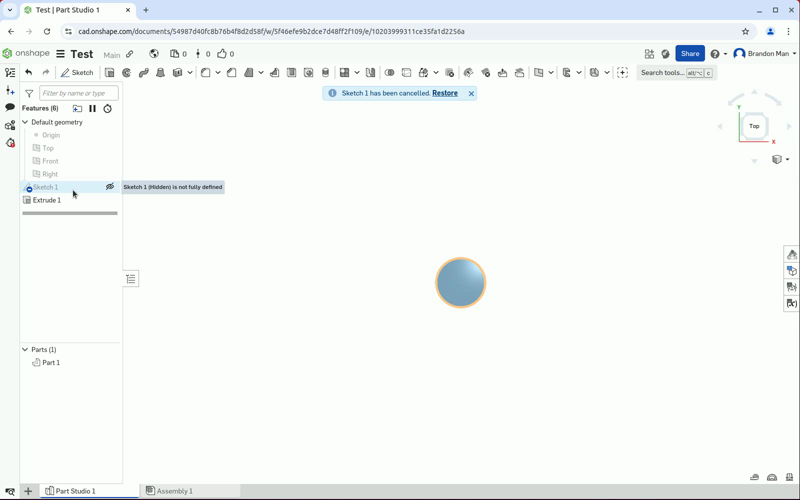
click(73, 189)
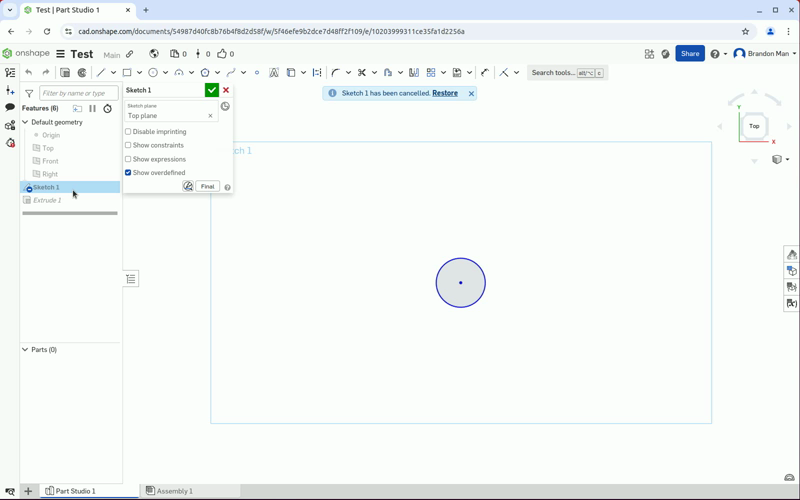
mouse_move(229, 92)
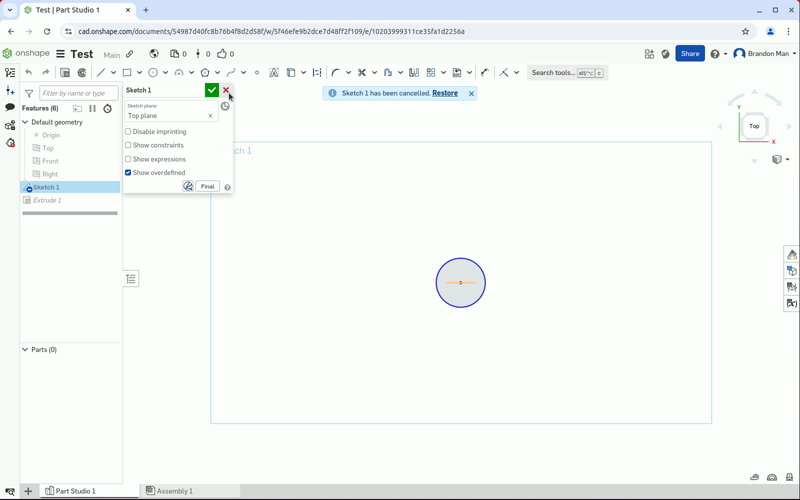
click(229, 92)
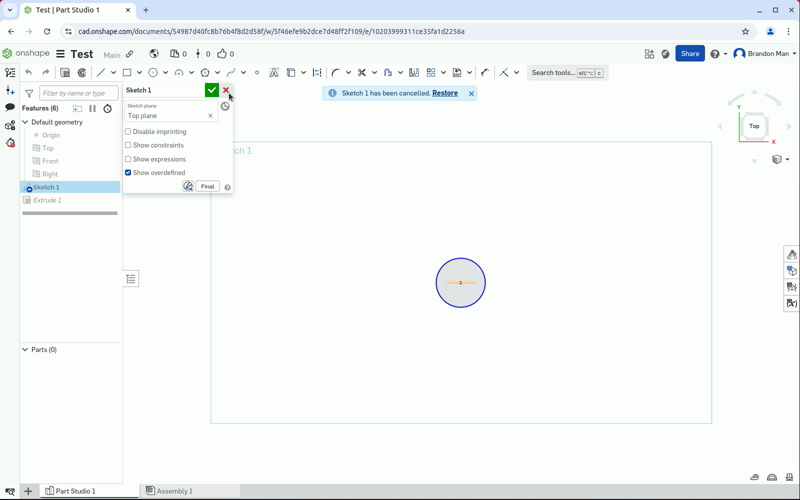
key(shift+s)
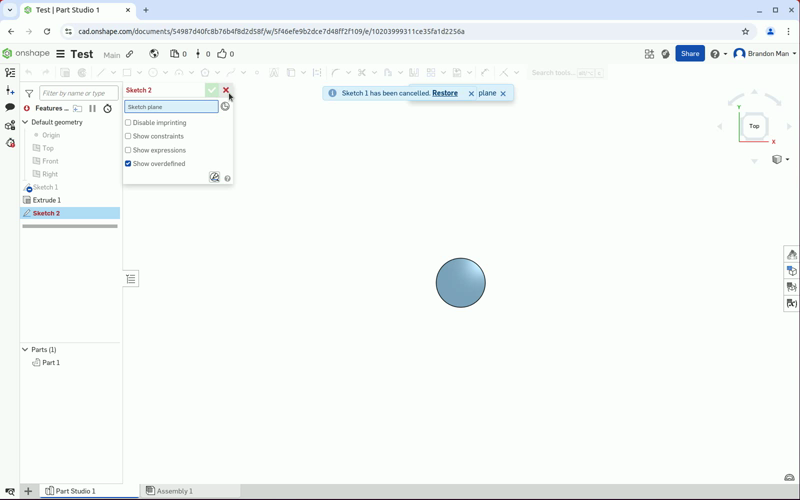
mouse_move(73, 150)
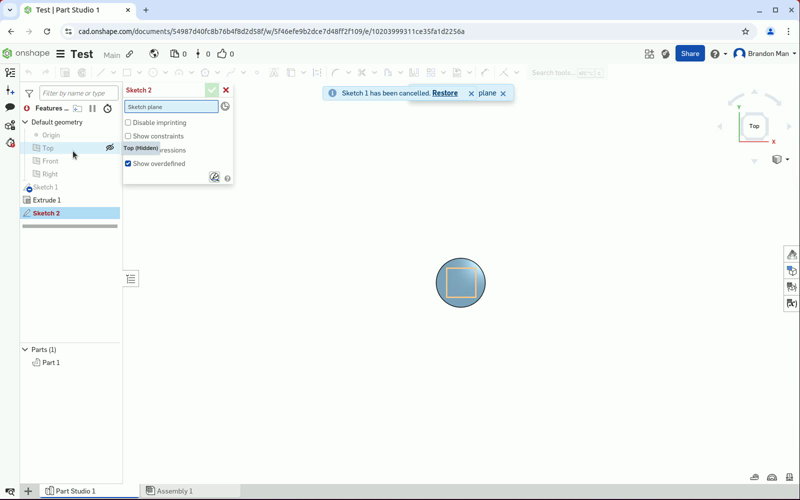
click(73, 150)
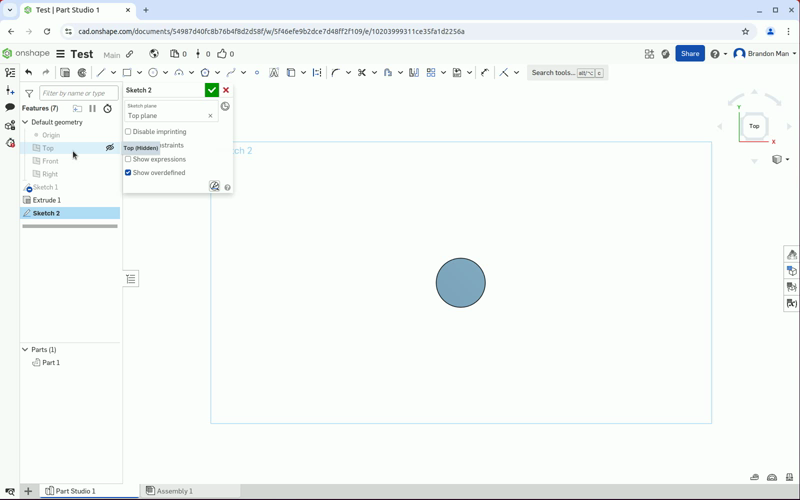
mouse_move(73, 352)
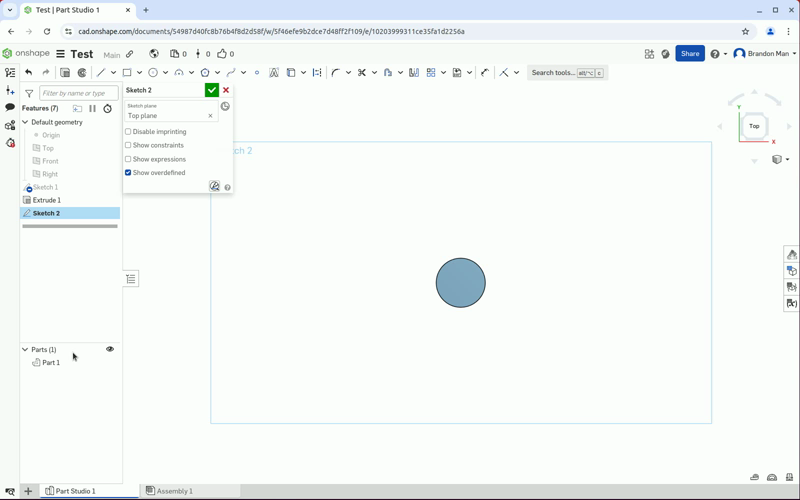
key(y)
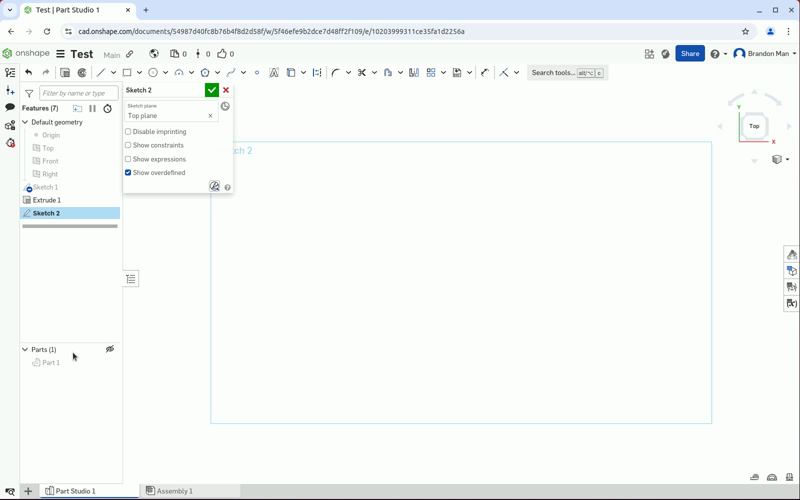
key(c)
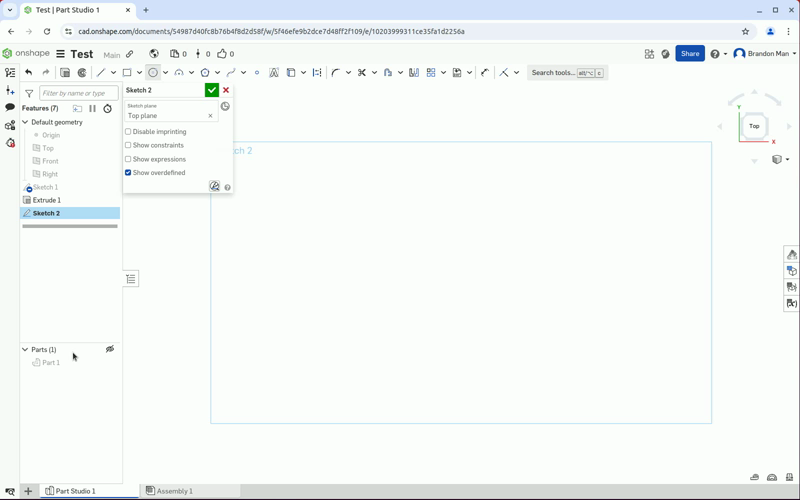
key_down(shift)
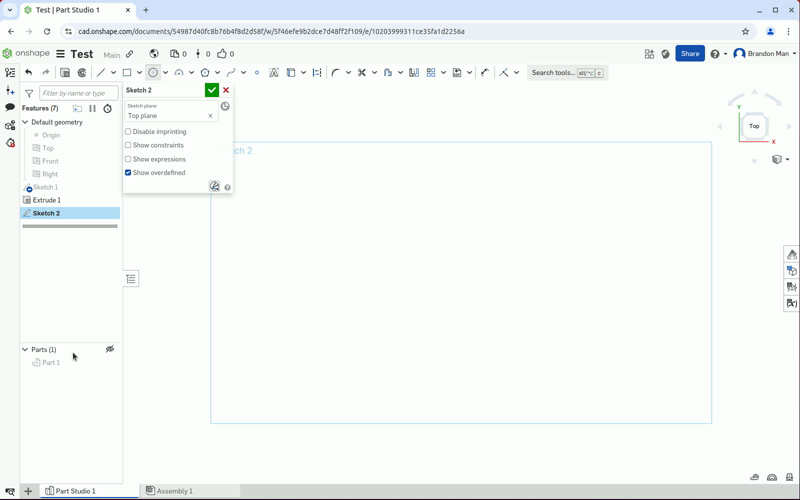
mouse_move(461, 282)
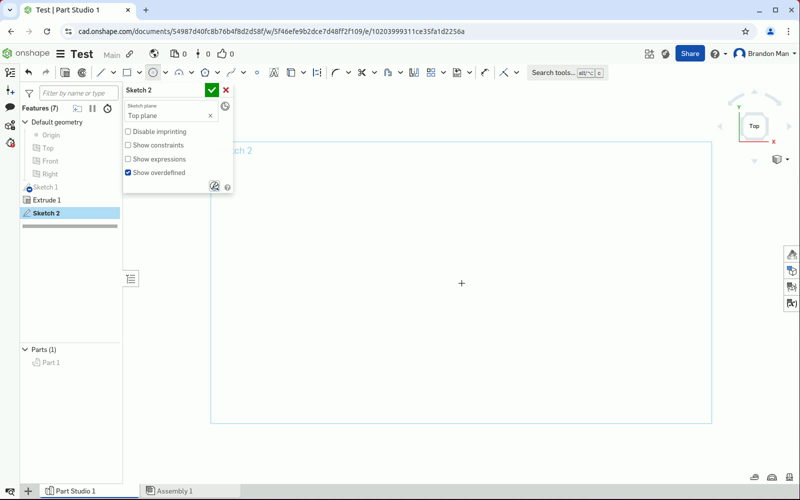
click(461, 282)
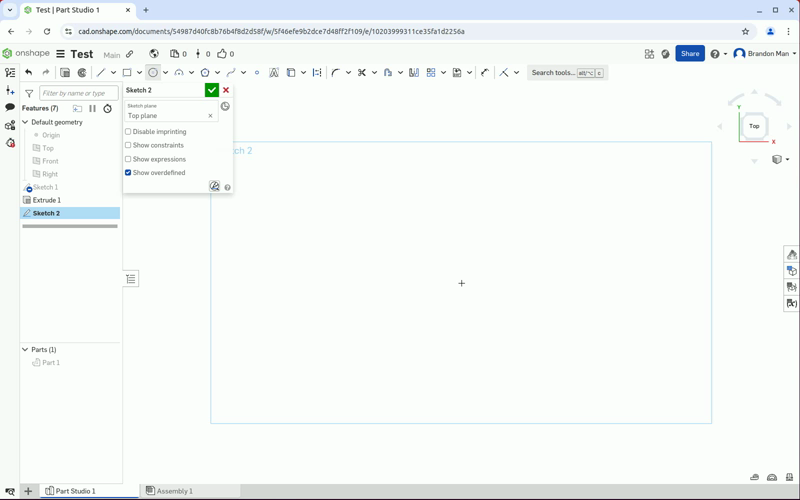
key_up(shift)
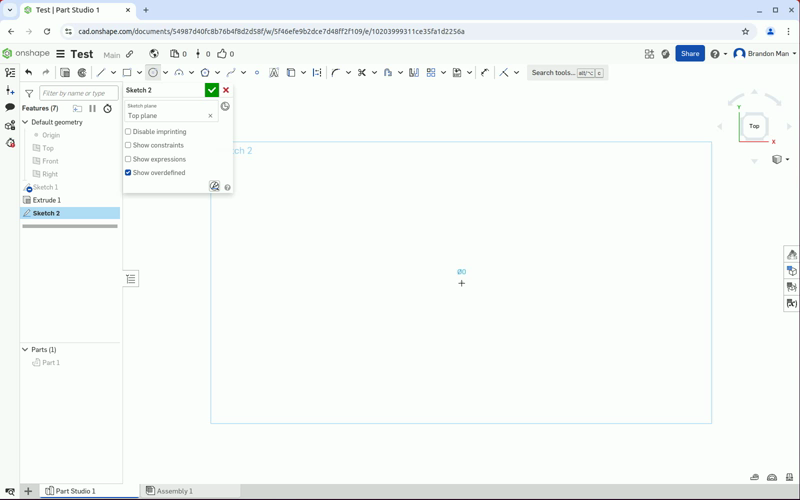
mouse_move(468, 282)
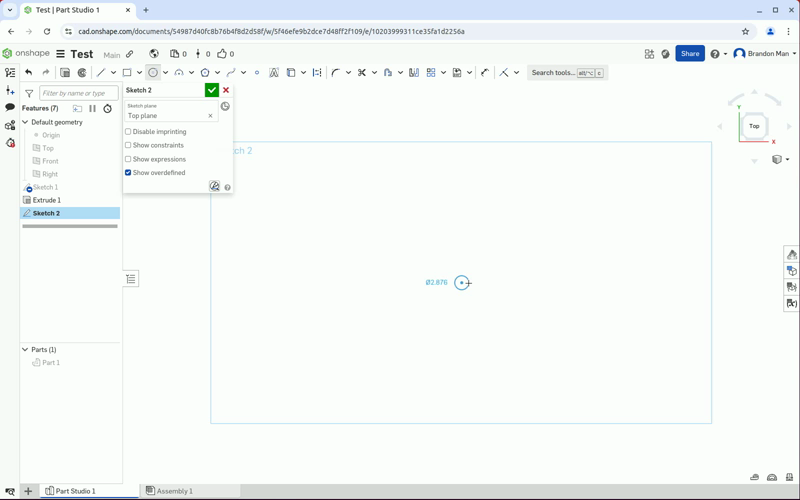
click(468, 282)
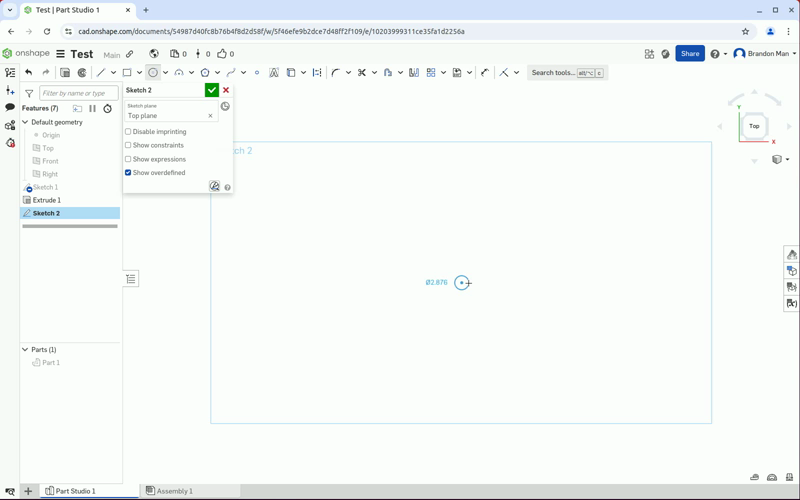
key(esc)
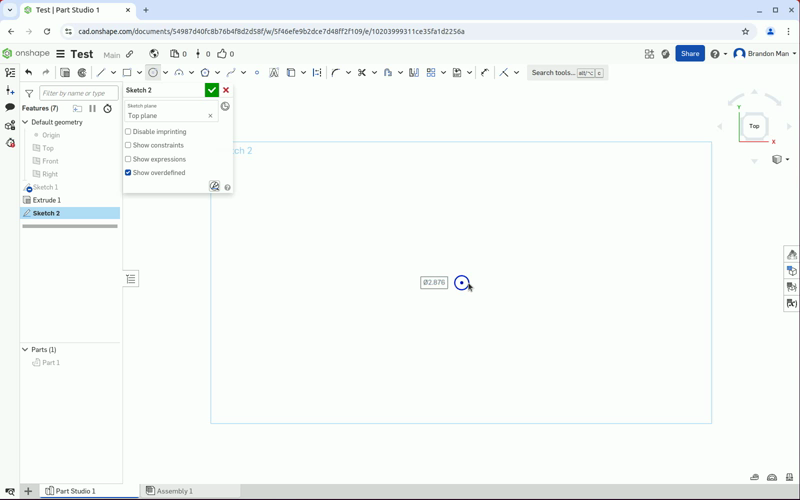
mouse_move(462, 278)
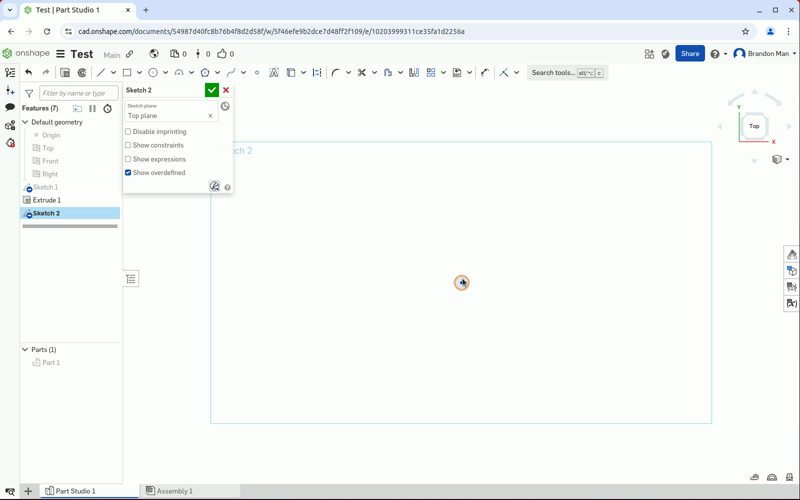
scroll(6)
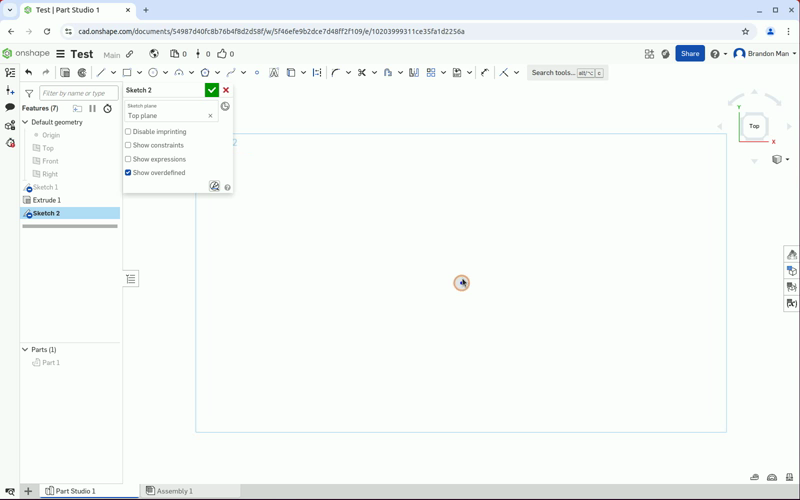
scroll(6)
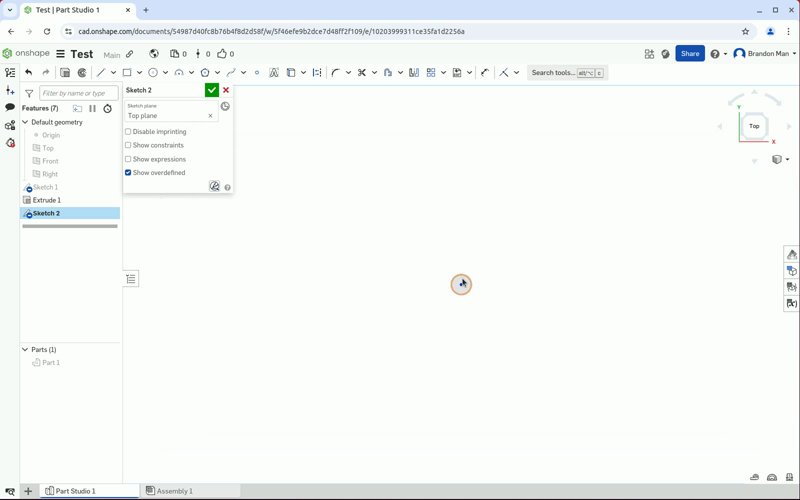
scroll(6)
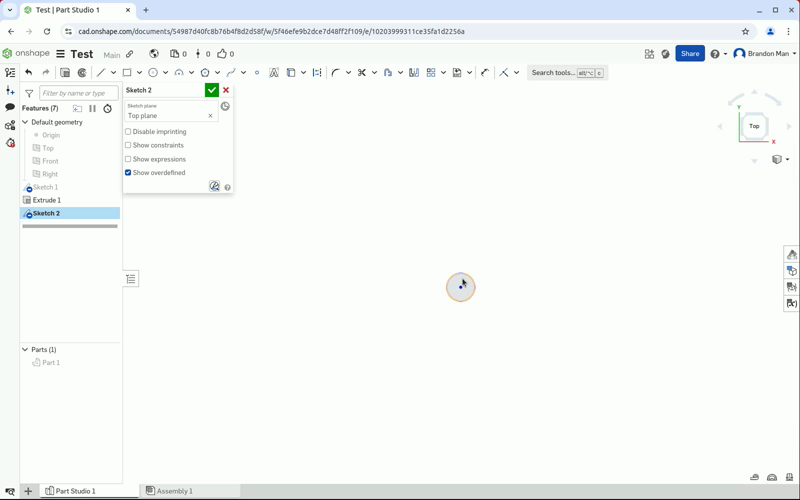
scroll(6)
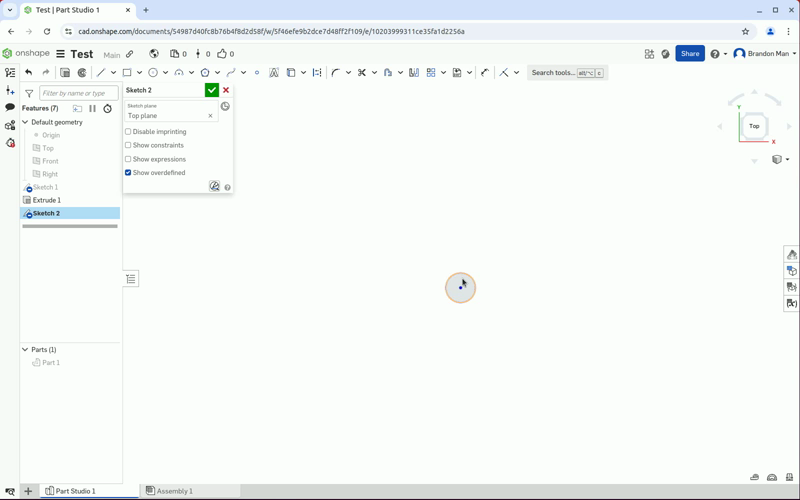
scroll(6)
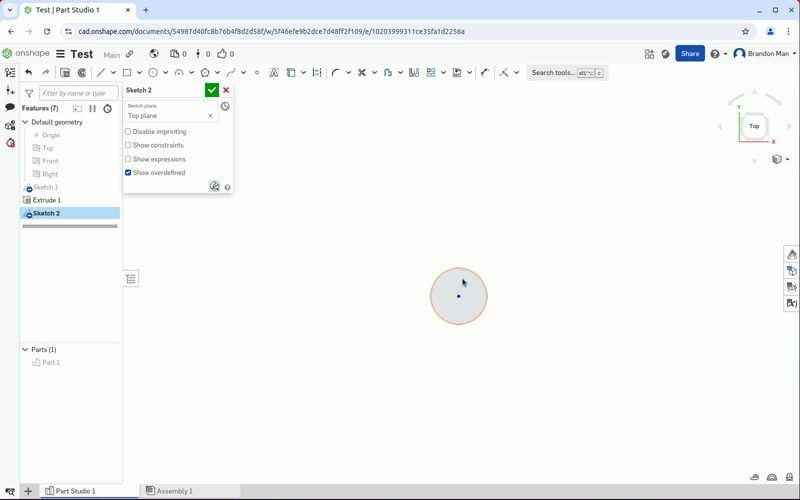
scroll(6)
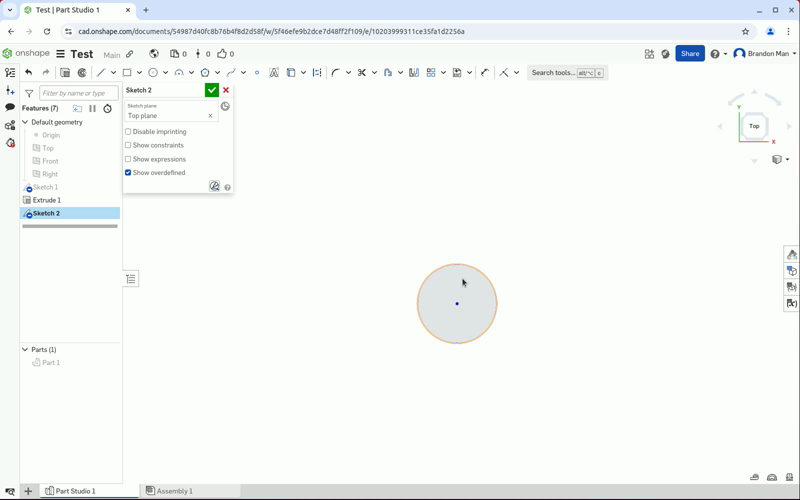
scroll(6)
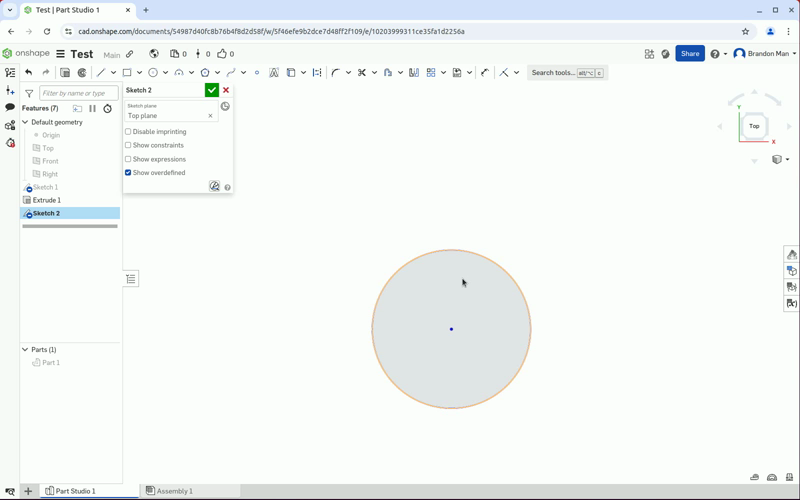
click(462, 278)
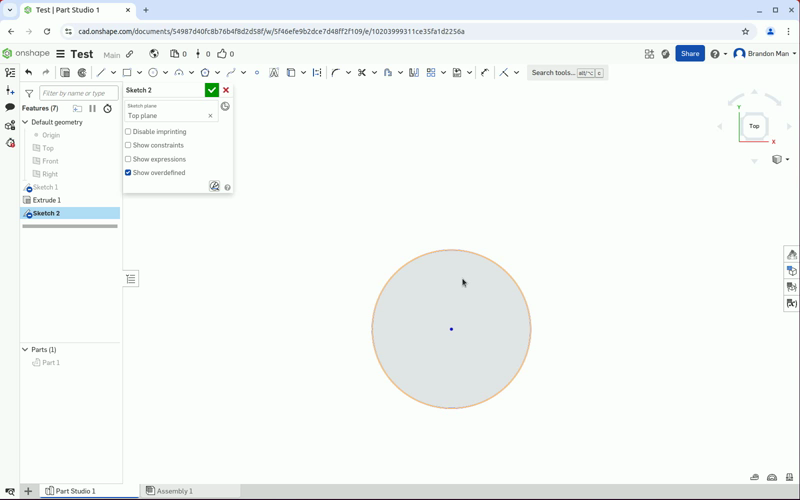
scroll(-6)
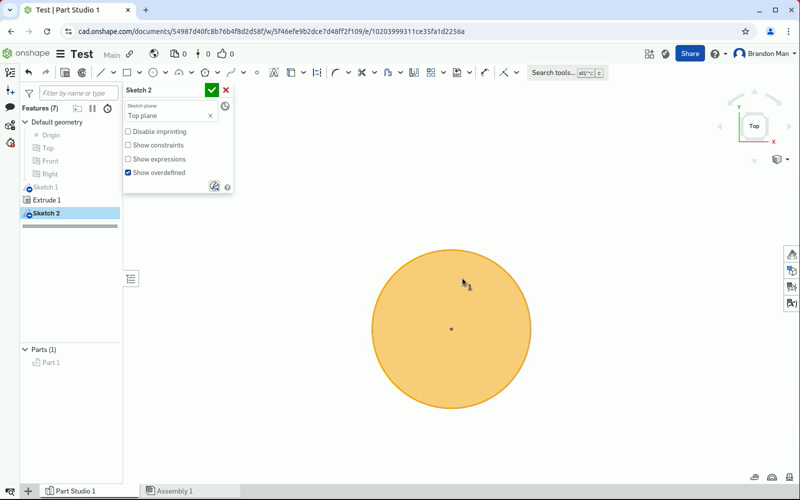
scroll(-6)
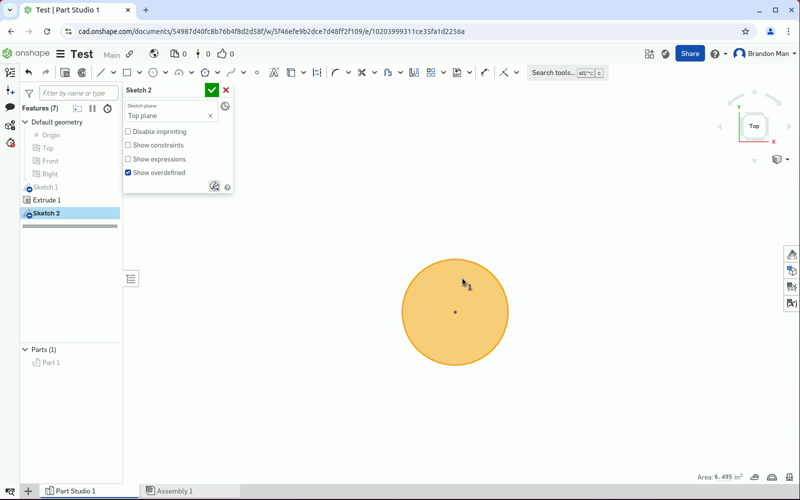
scroll(-6)
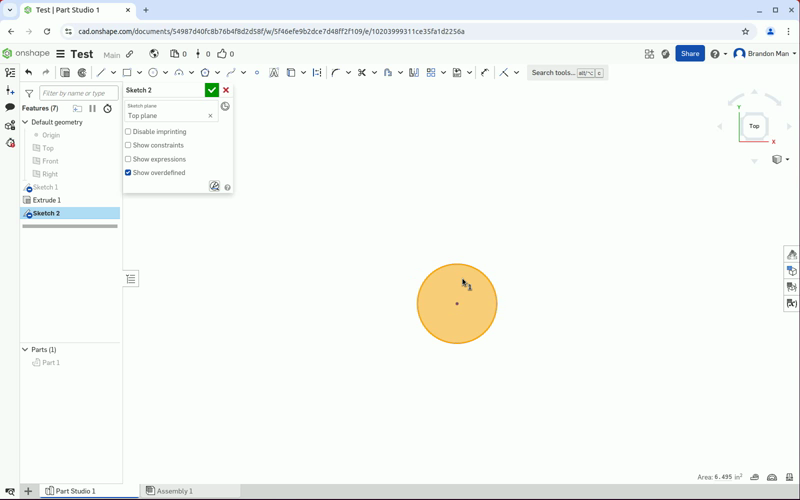
scroll(-6)
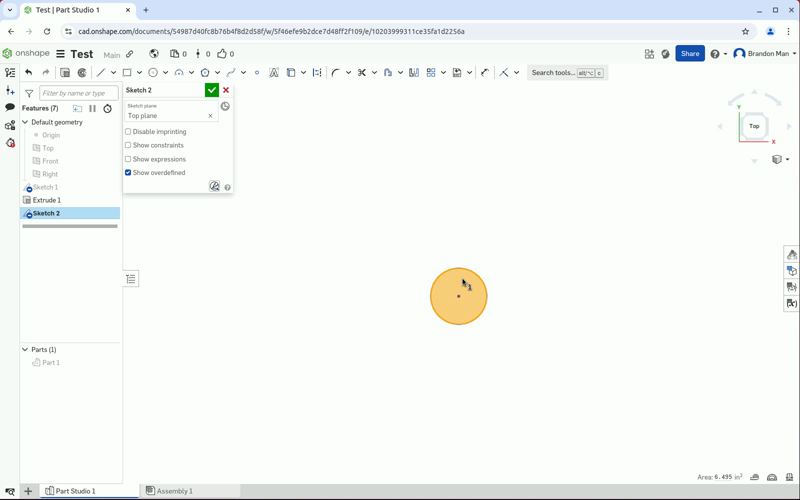
scroll(-6)
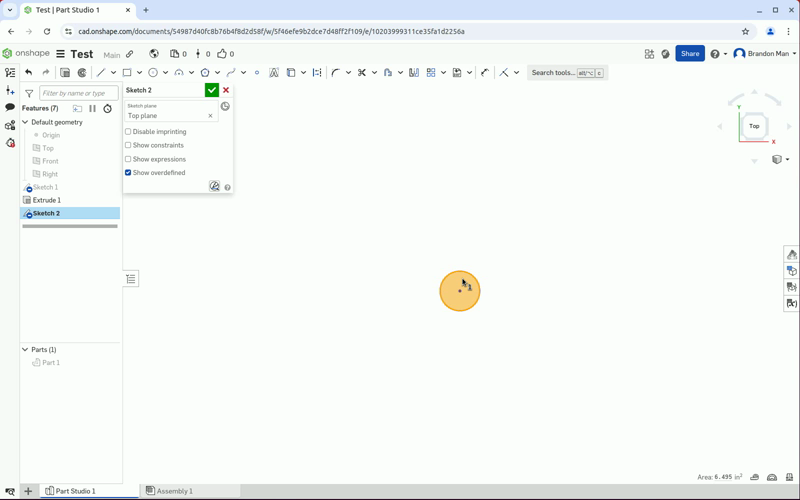
scroll(-6)
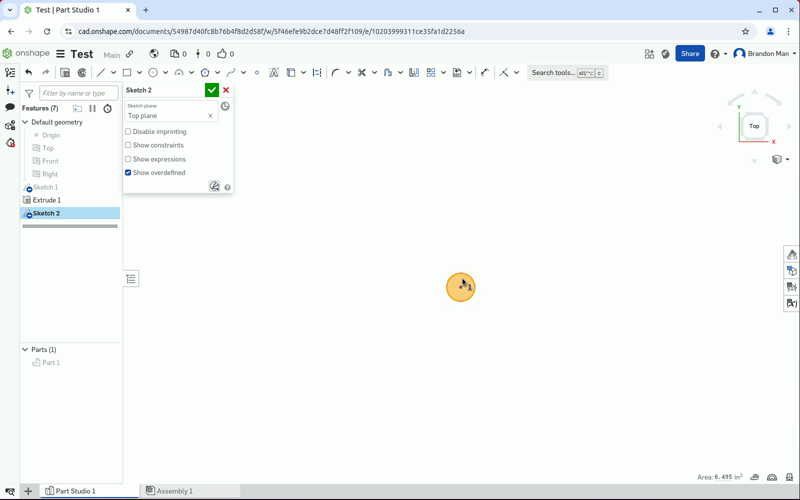
scroll(-6)
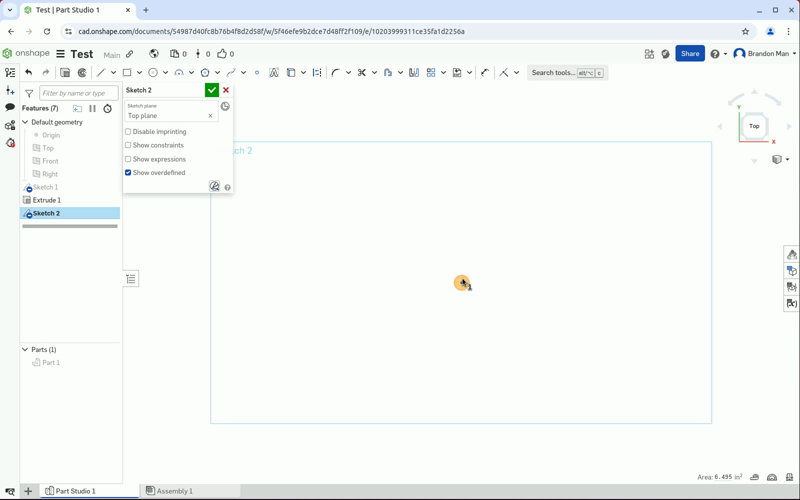
mouse_move(73, 352)
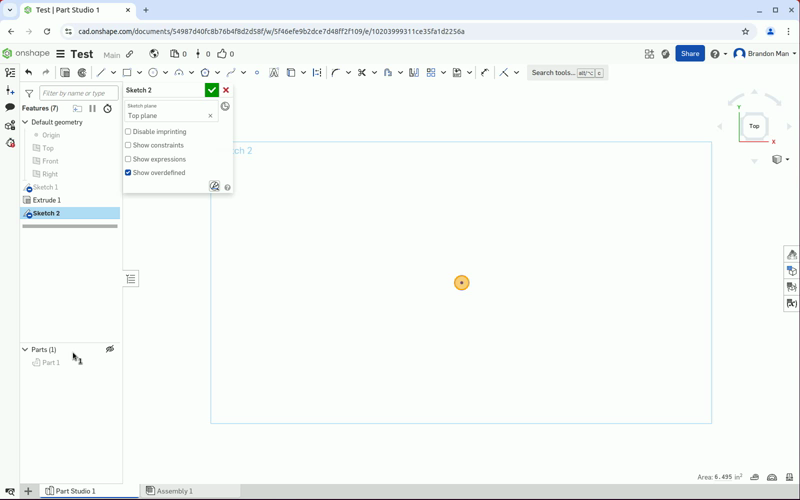
key(shift+y)
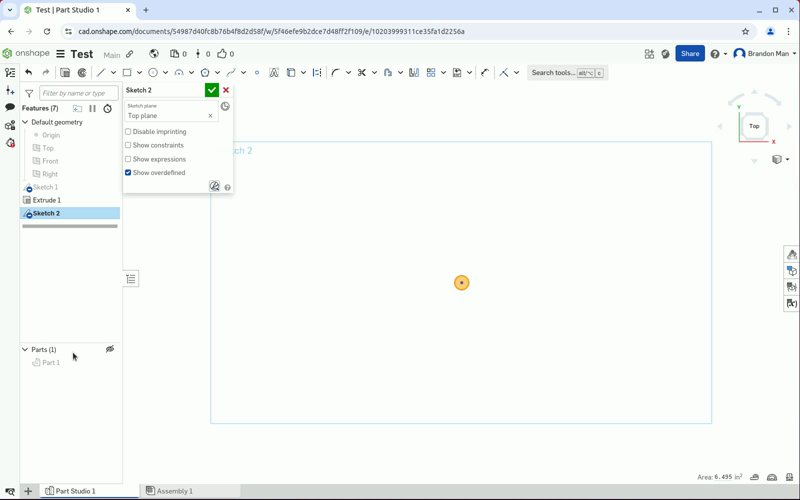
key(shift+e)
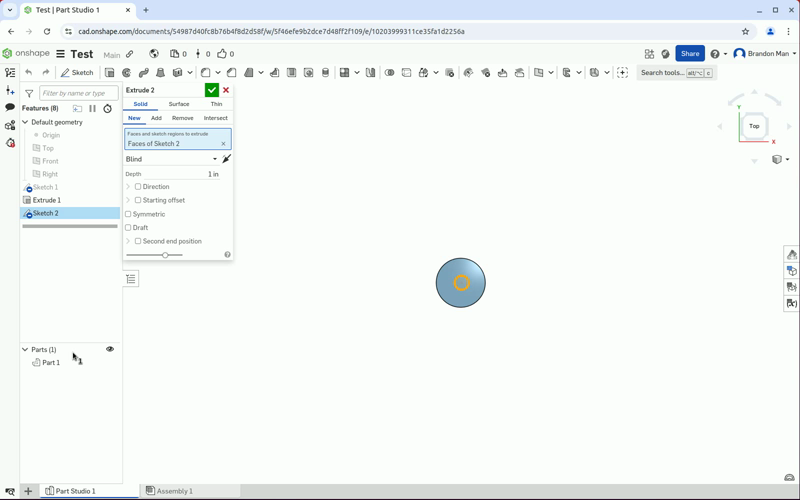
mouse_move(143, 106)
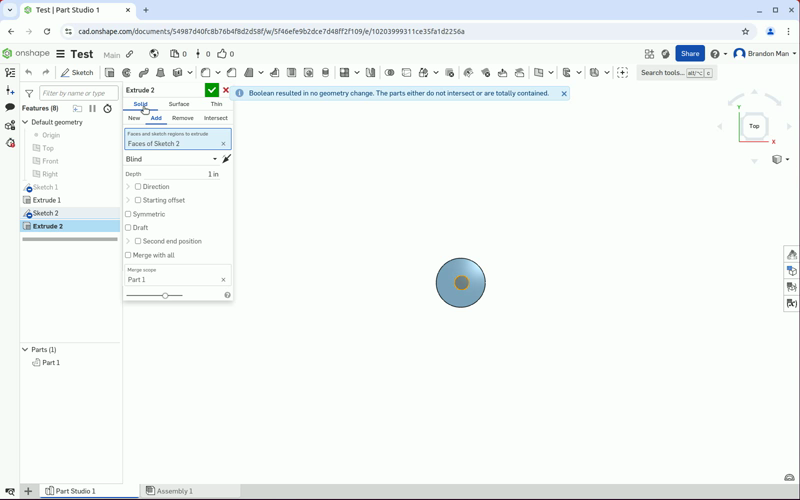
click(143, 106)
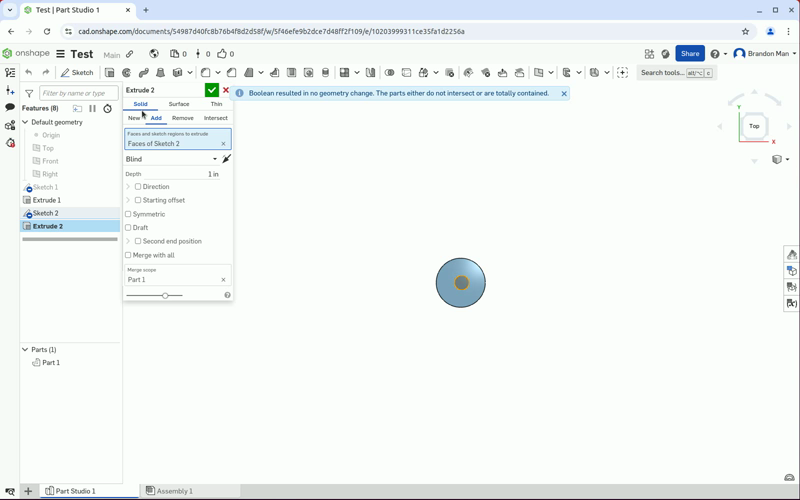
mouse_move(137, 120)
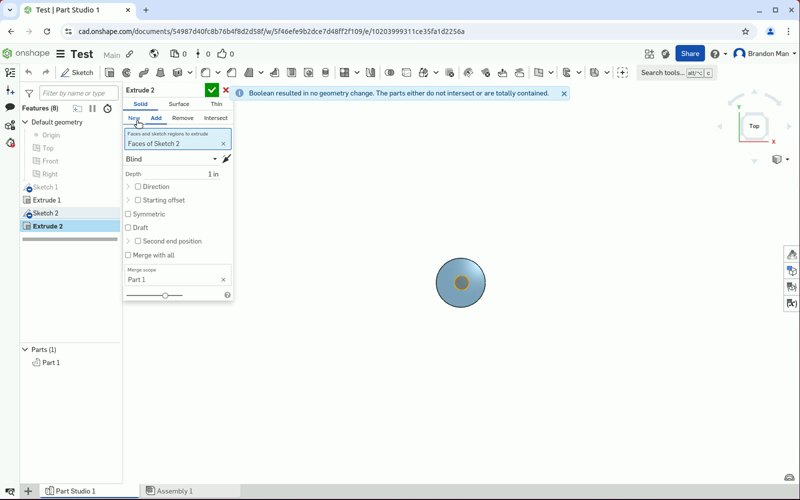
click(137, 120)
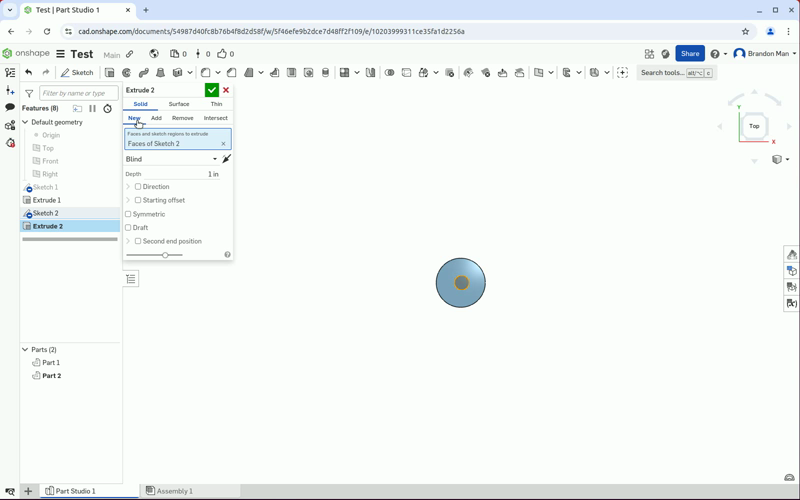
key(tab, 4)
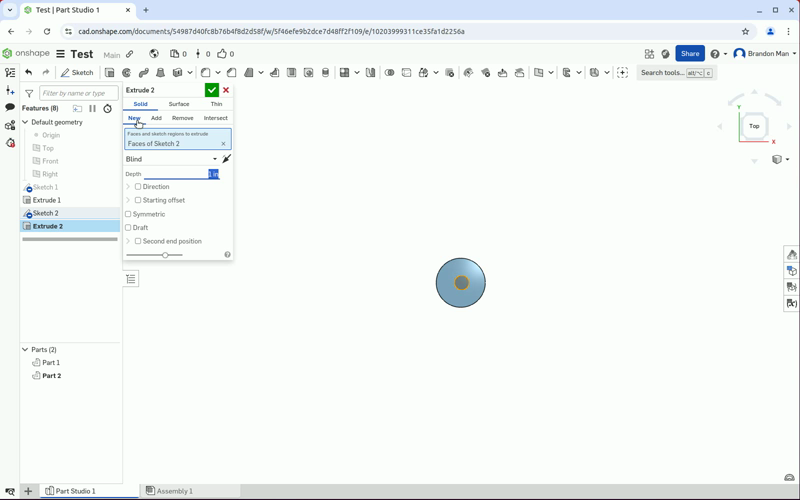
text(23.108)
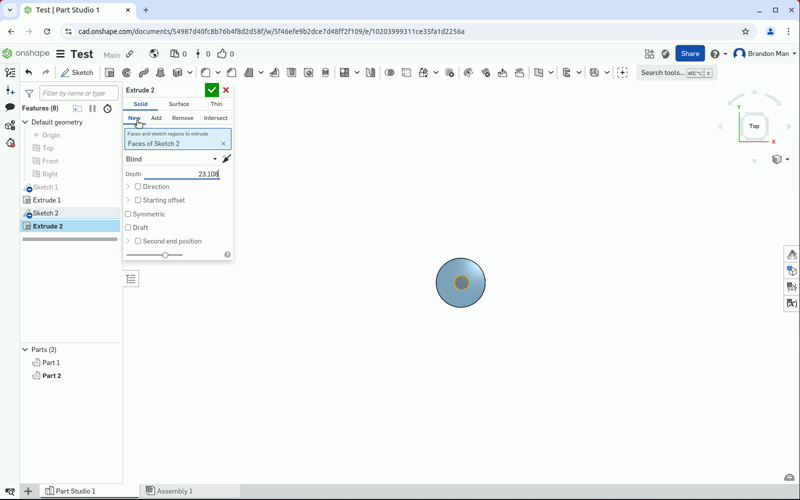
key(enter)
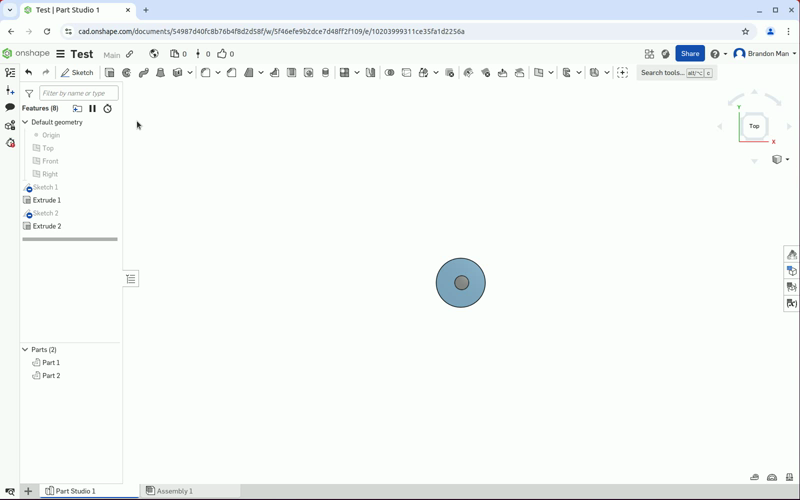
key(shift+h)
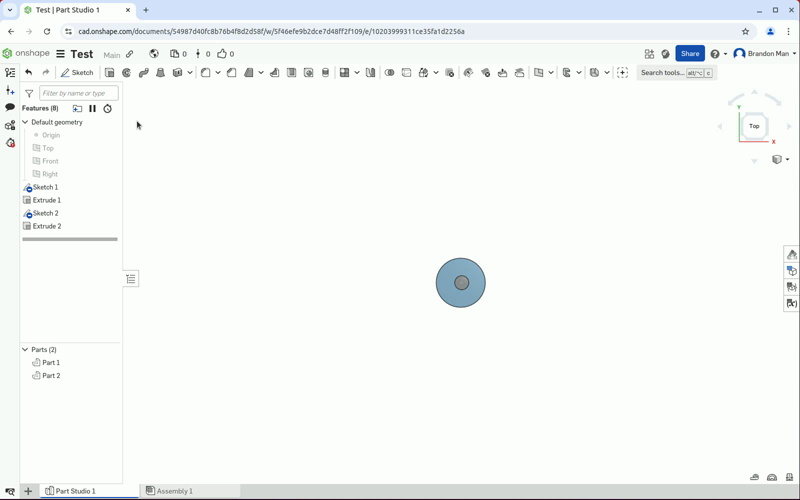
key(shift+h)
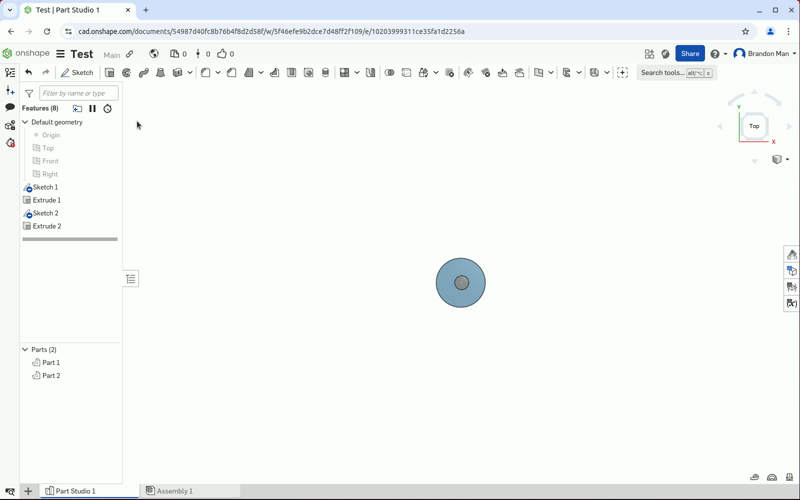
key(shift+7)
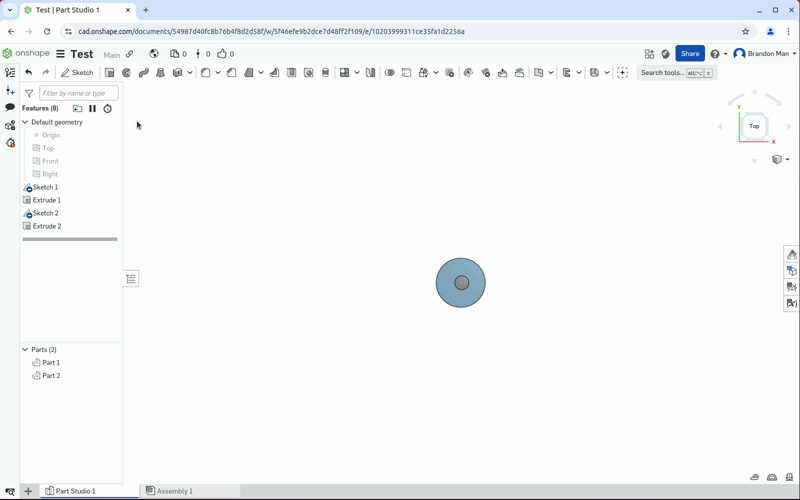
key(up, 3)
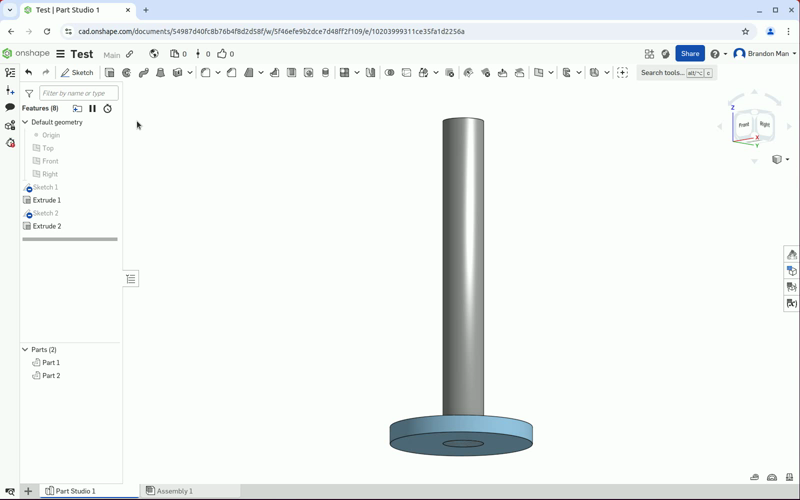
key(left, 3)
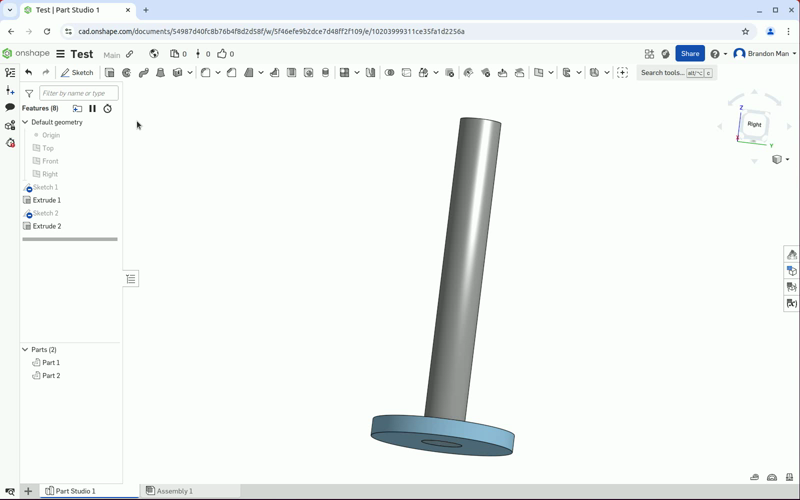
key(right, 3)
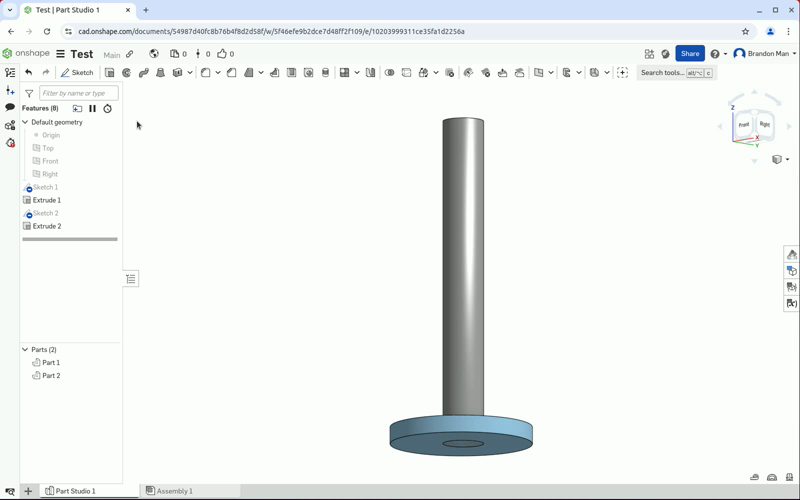
key(down, 3)
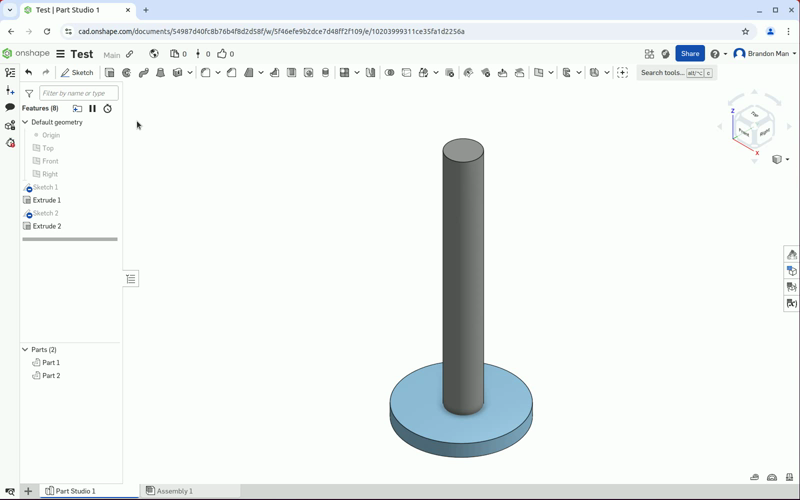
mouse_move(73, 189)
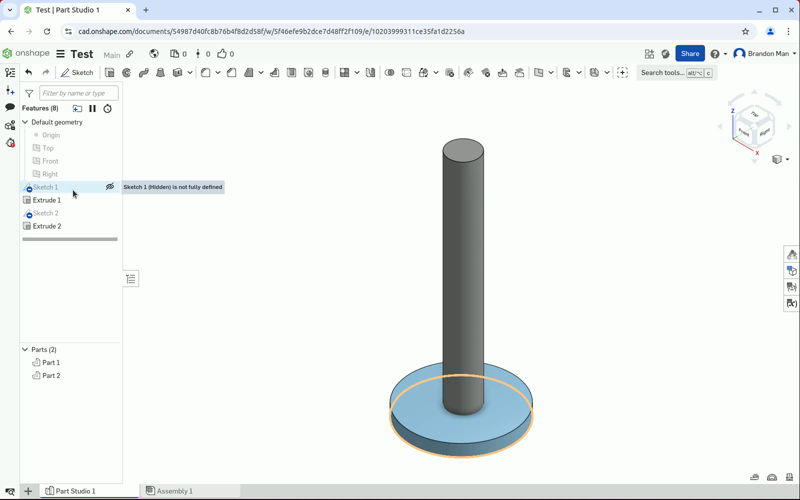
click(73, 189)